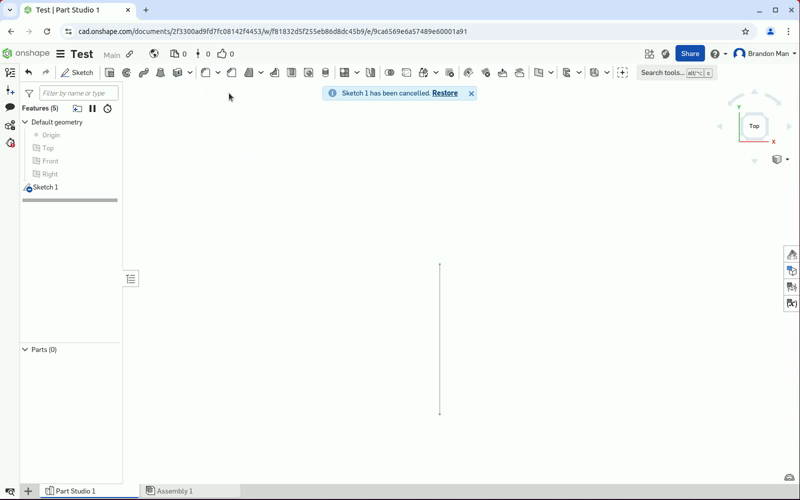
key(shift+h)
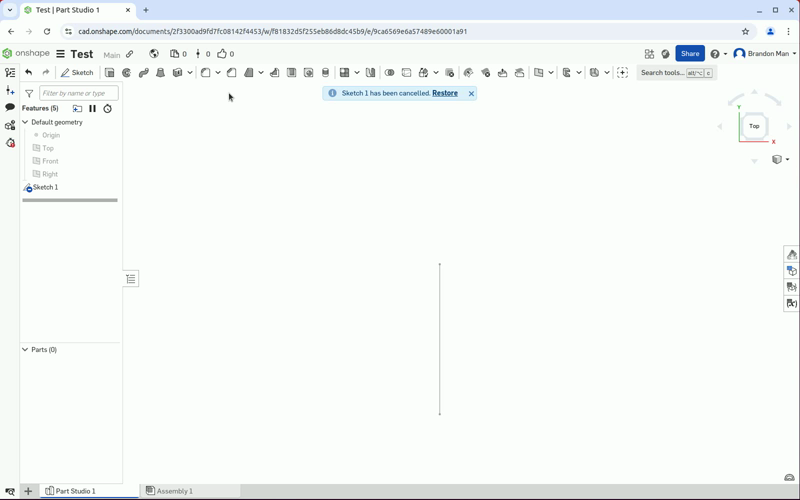
key(shift+s)
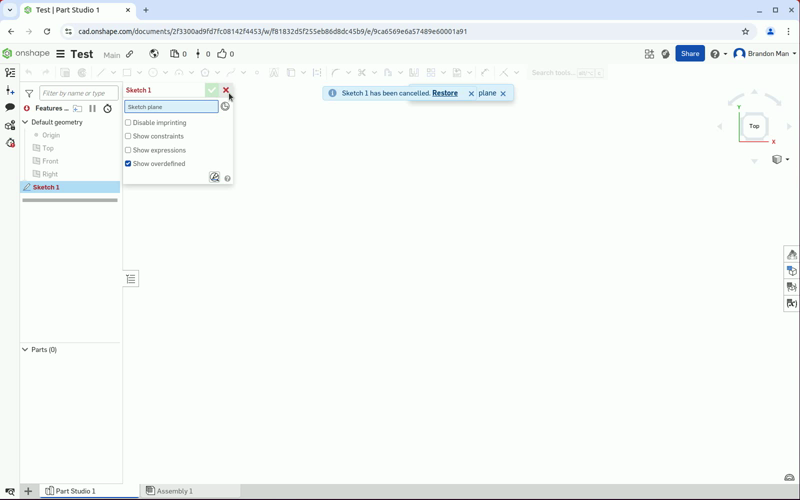
mouse_move(73, 150)
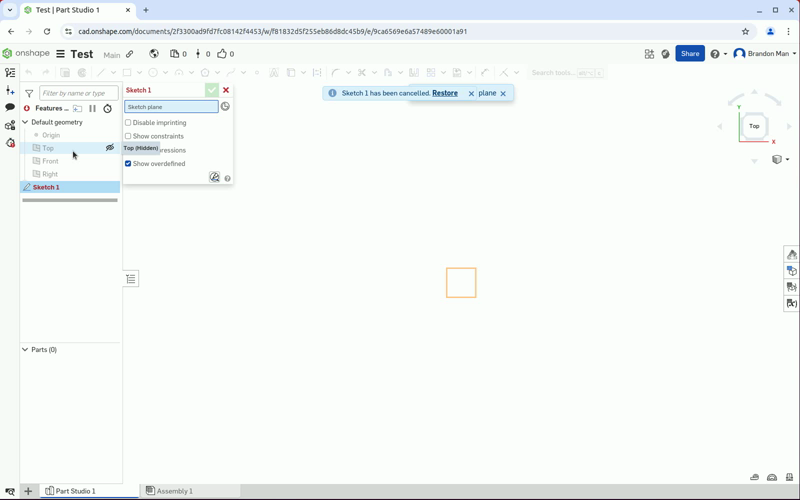
click(73, 150)
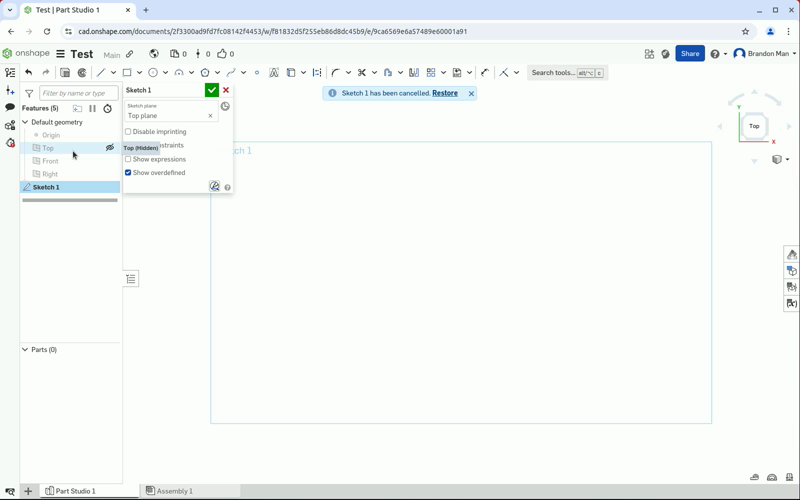
mouse_move(73, 352)
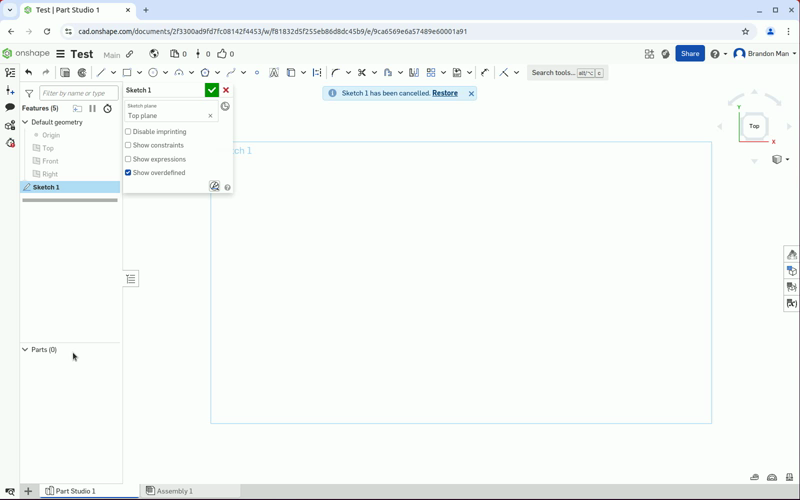
key(y)
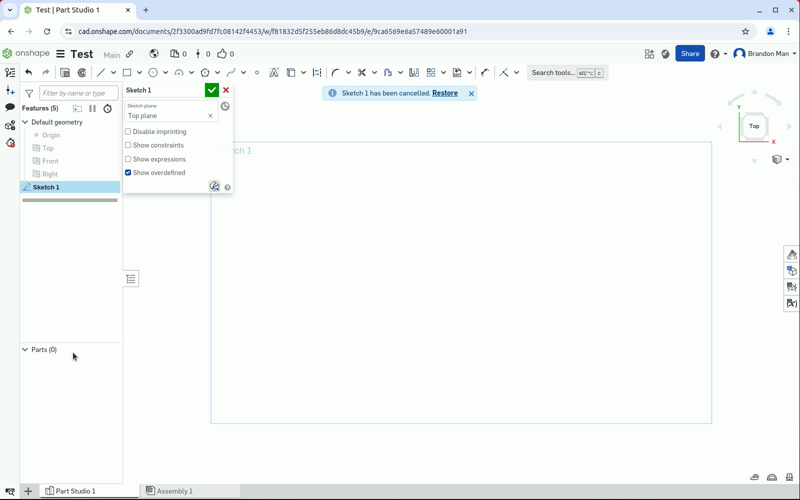
key(c)
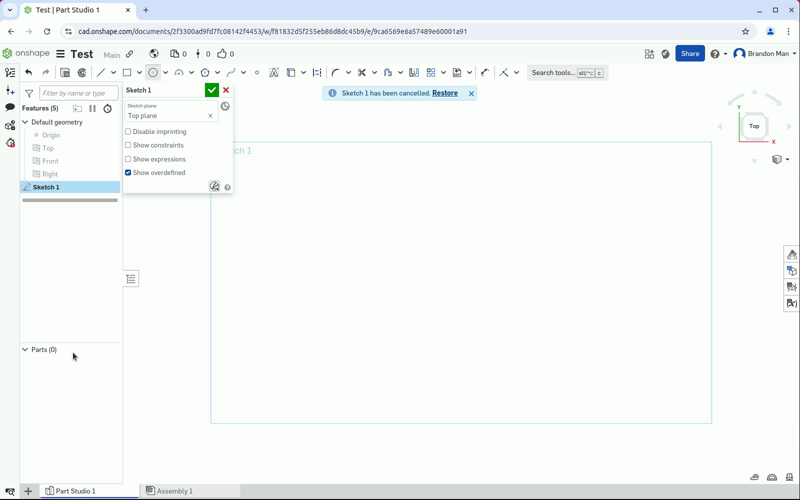
key_down(shift)
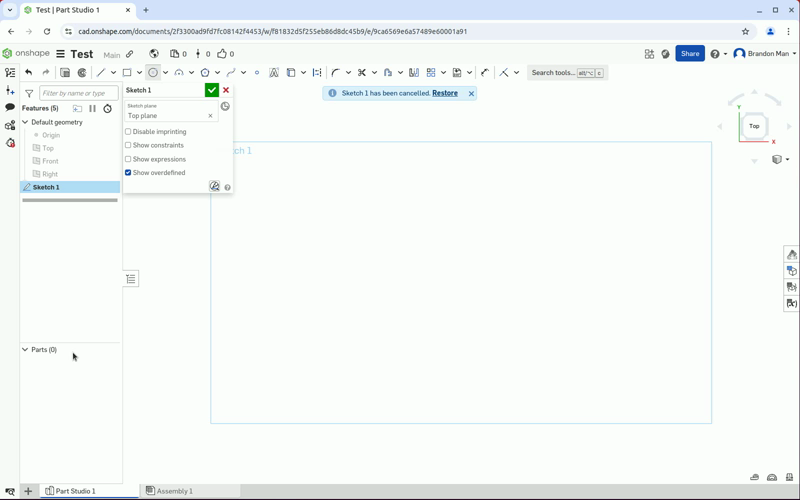
mouse_move(461, 282)
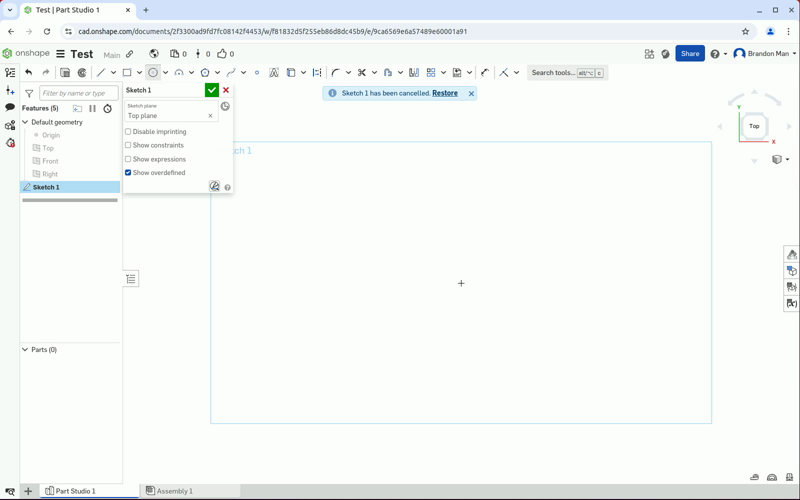
click(461, 282)
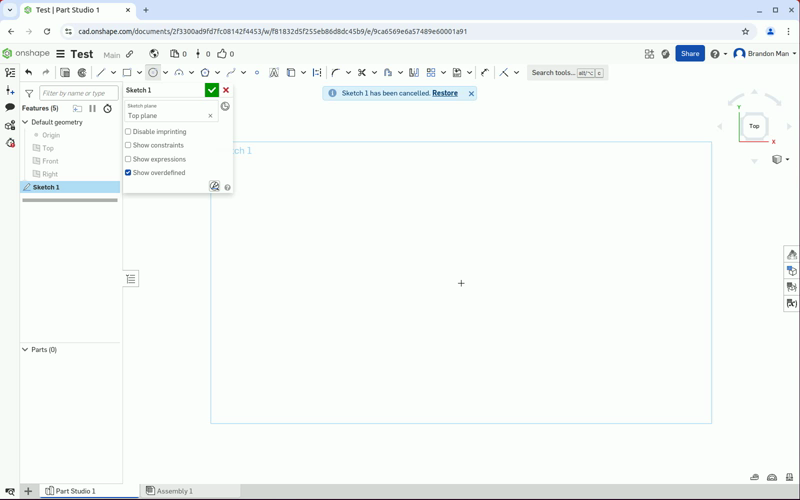
key_up(shift)
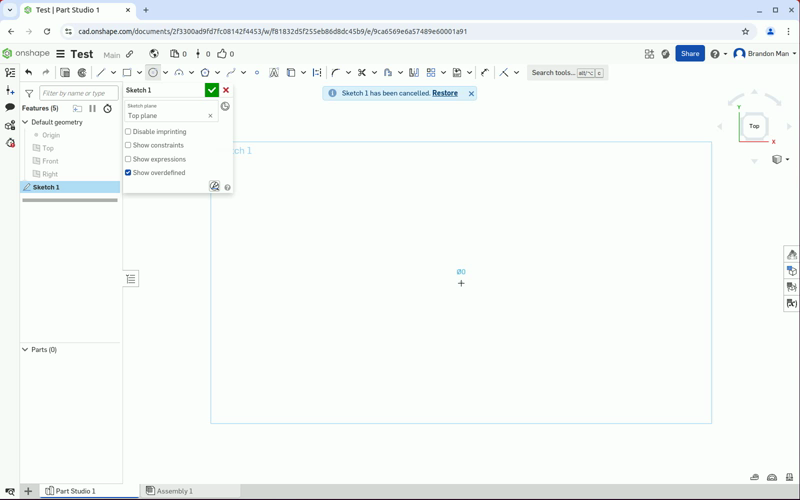
mouse_move(574, 282)
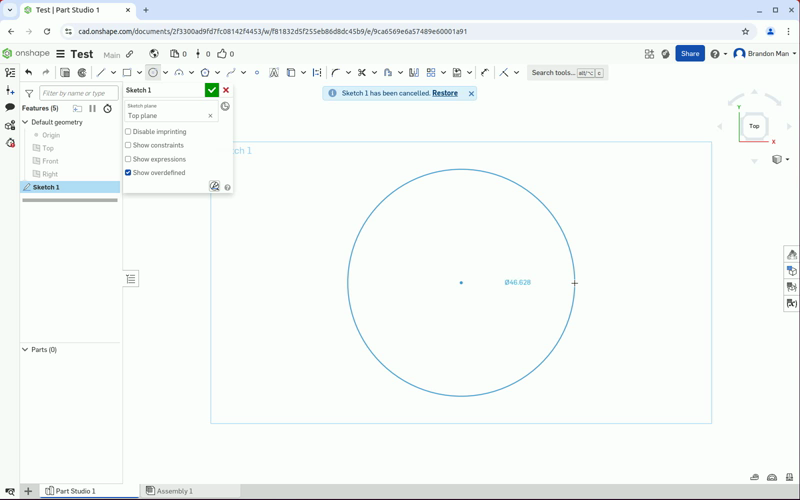
click(574, 282)
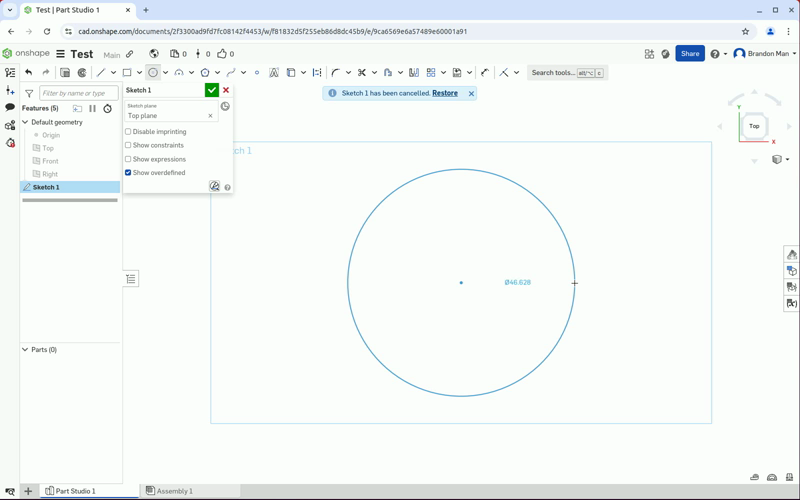
key(esc)
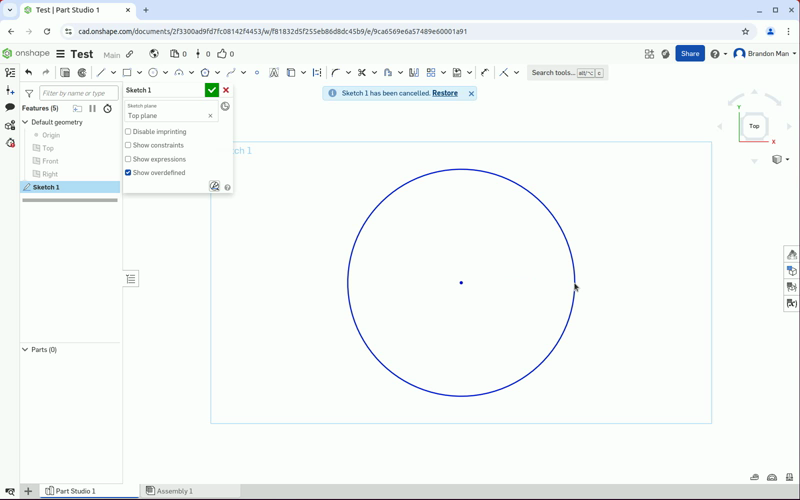
mouse_move(495, 240)
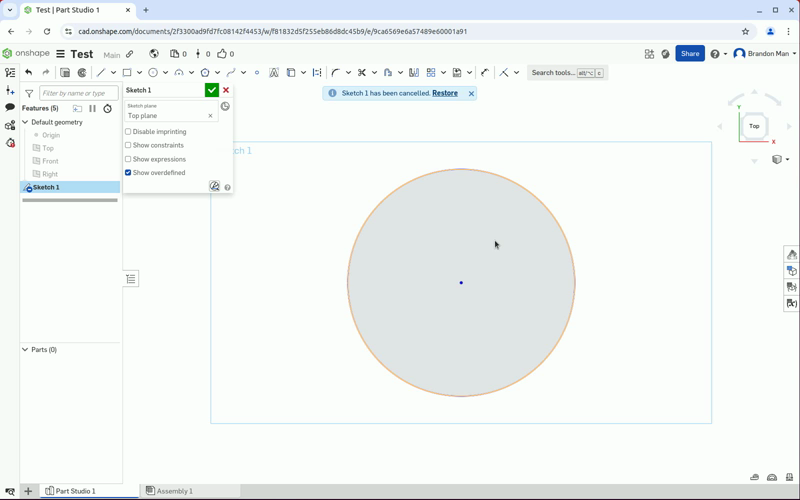
click(495, 240)
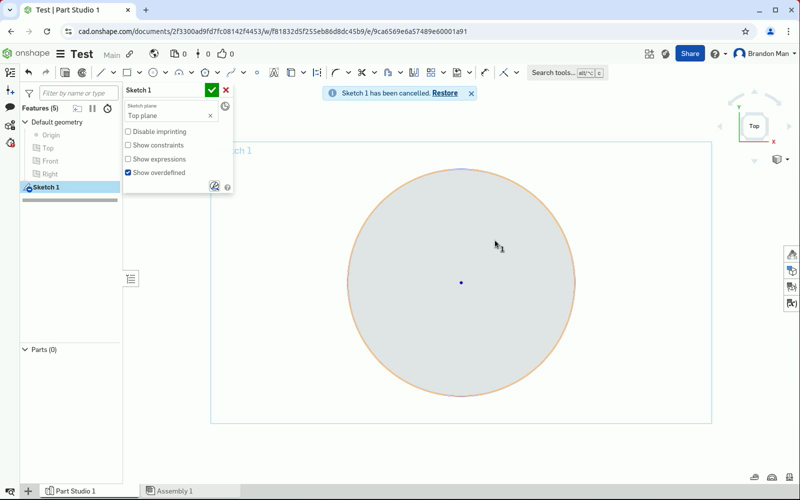
mouse_move(73, 352)
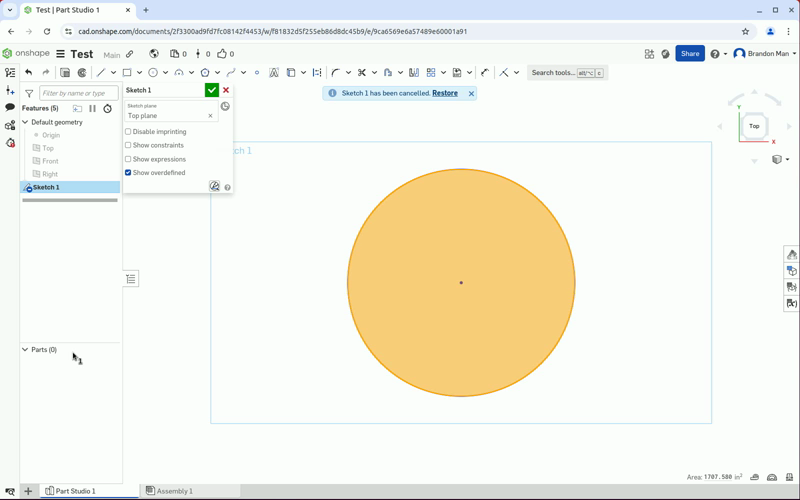
key(shift+y)
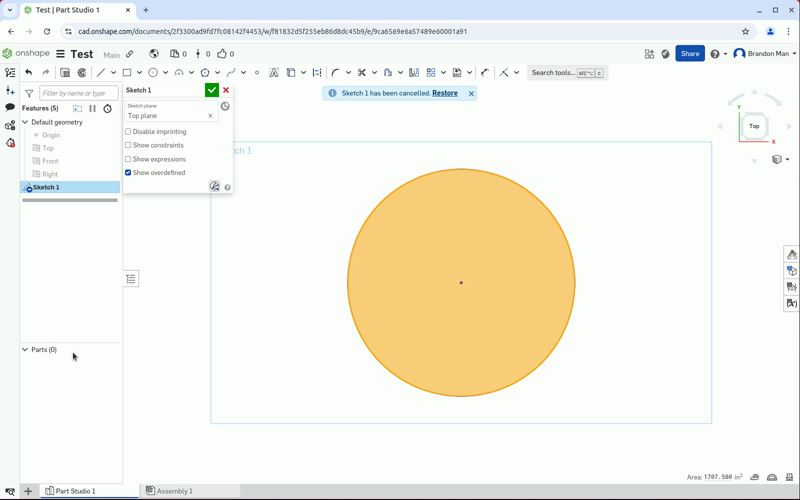
key(shift+e)
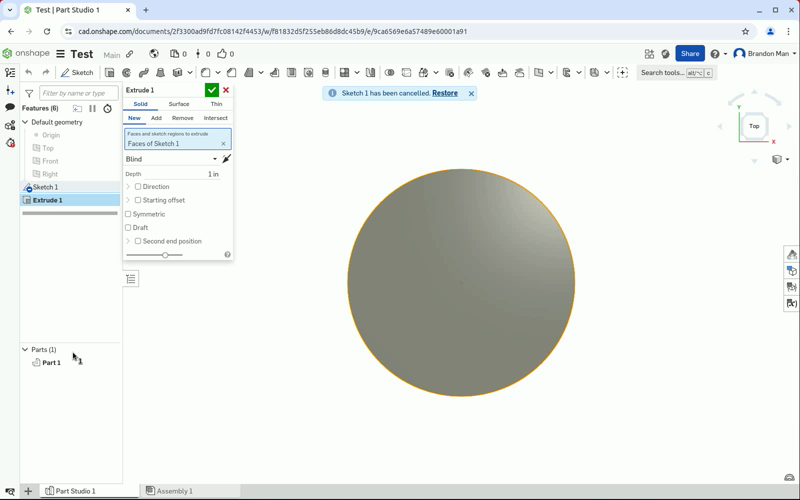
mouse_move(143, 106)
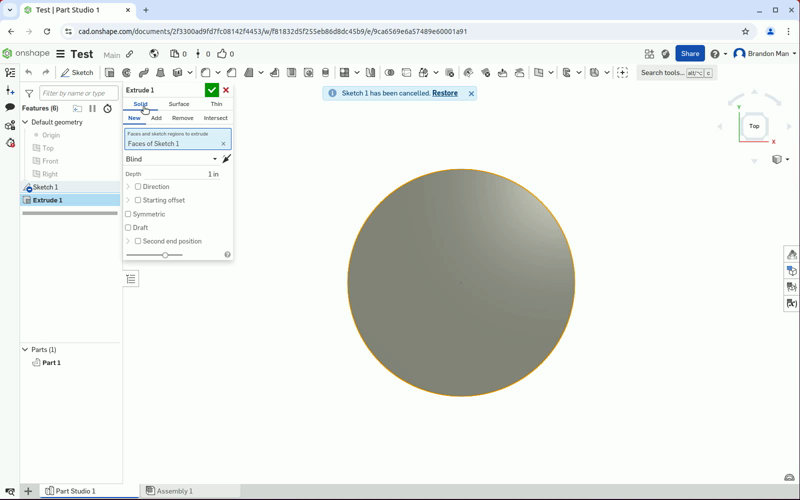
click(143, 106)
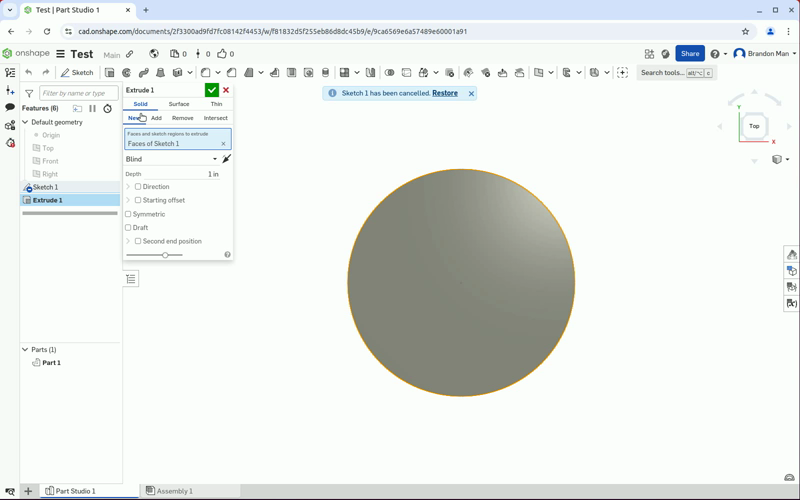
mouse_move(137, 120)
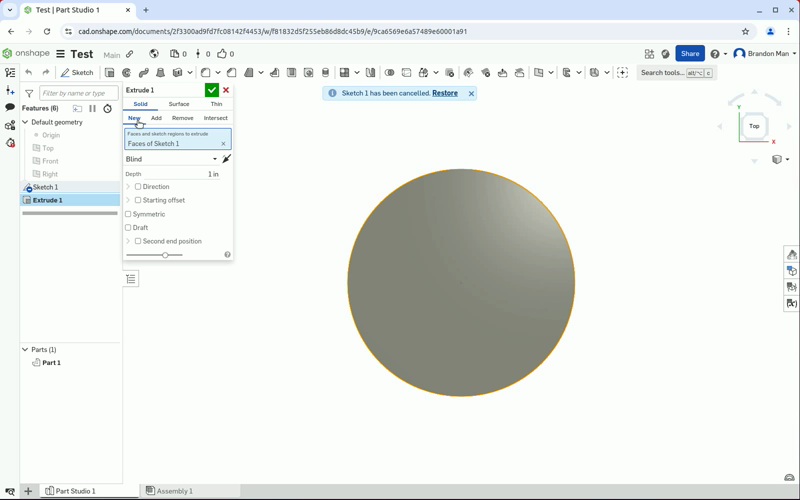
click(137, 120)
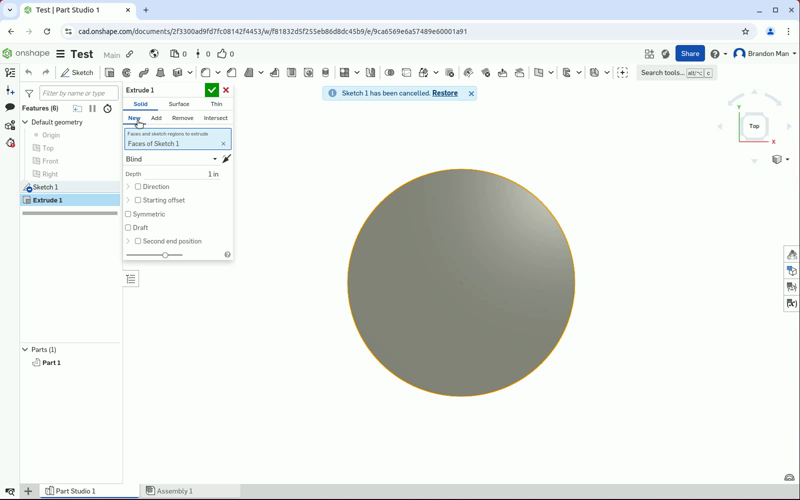
key(tab, 4)
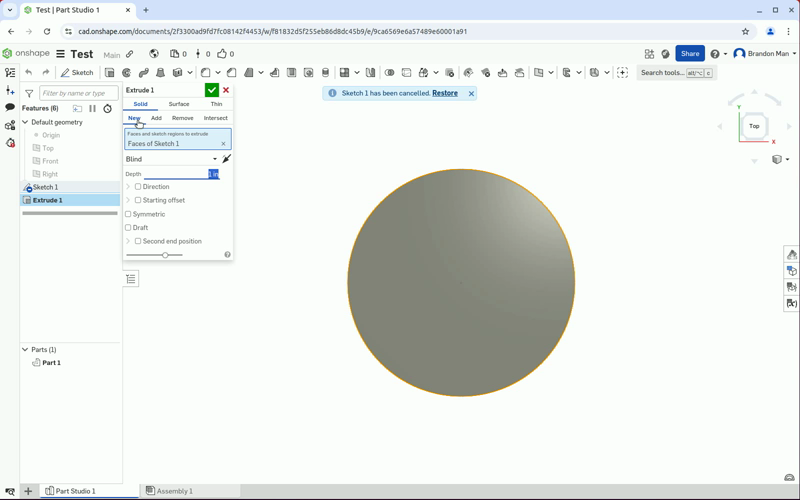
text(-11.554)
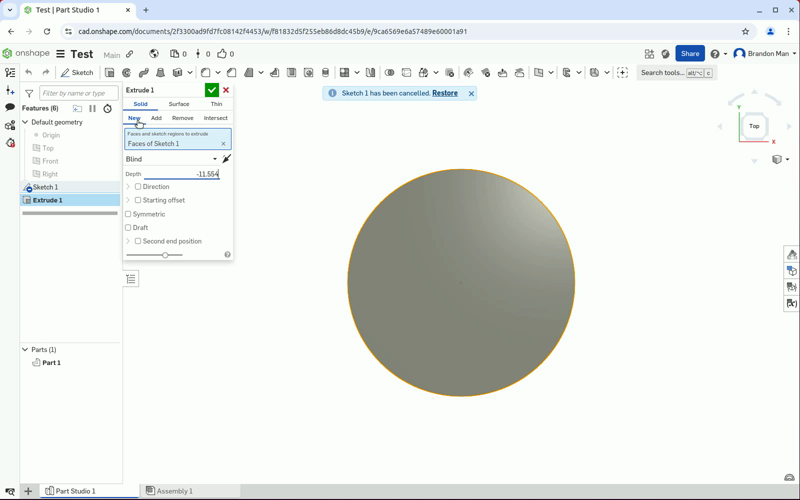
key(tab, 3)
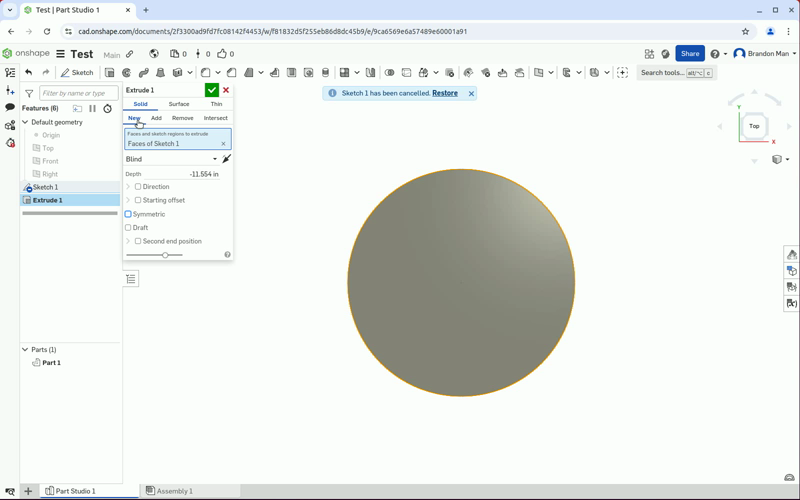
key(space)
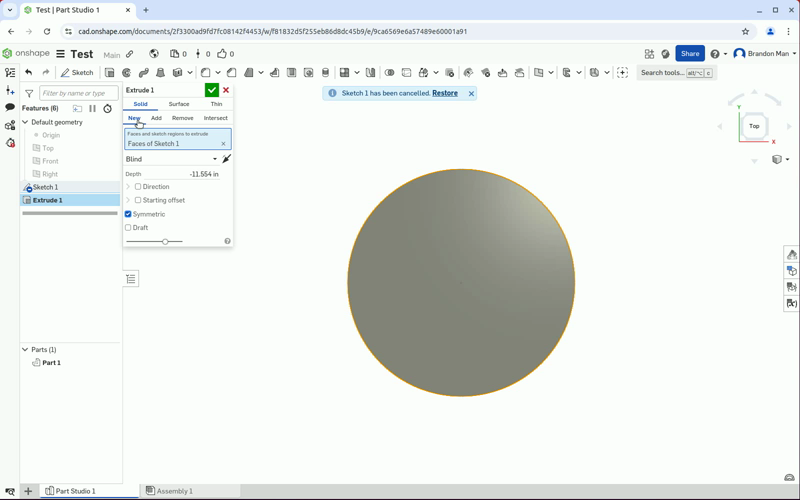
key(enter)
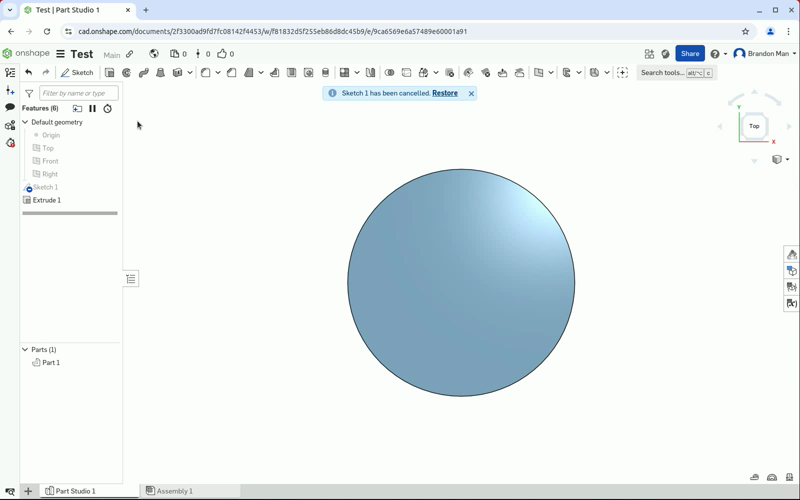
key(shift+h)
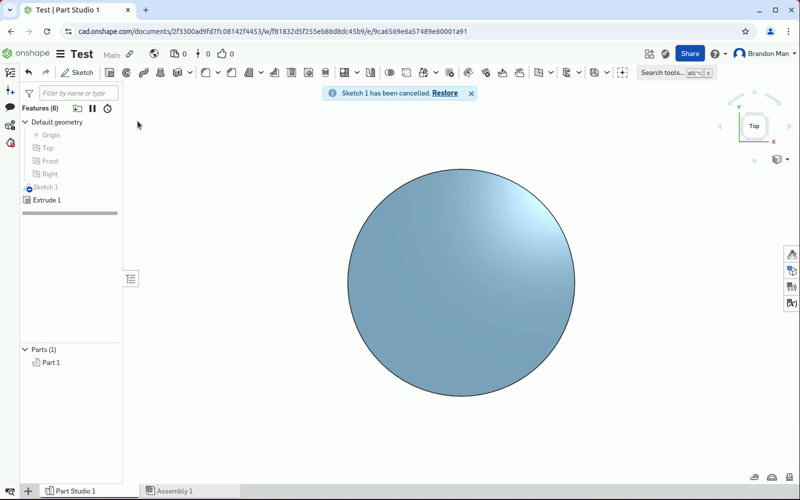
key(shift+h)
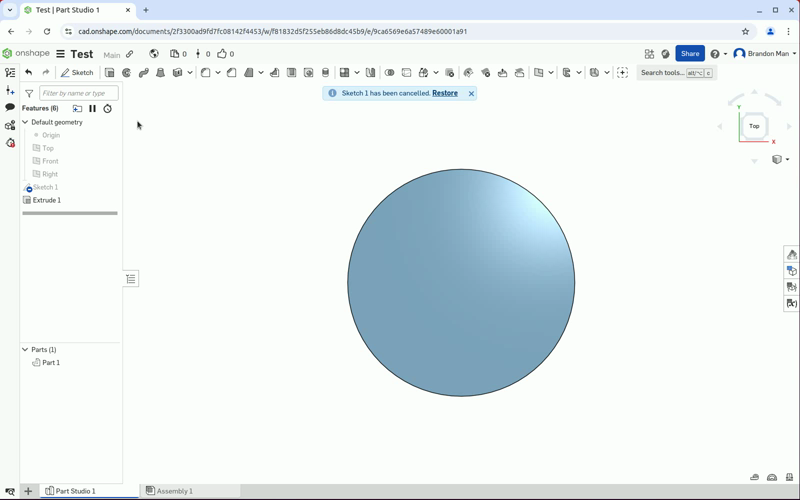
mouse_move(73, 189)
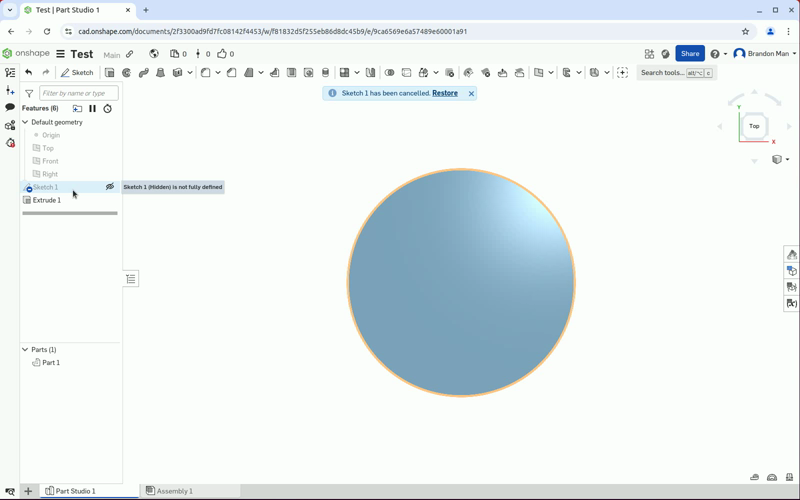
click(73, 189)
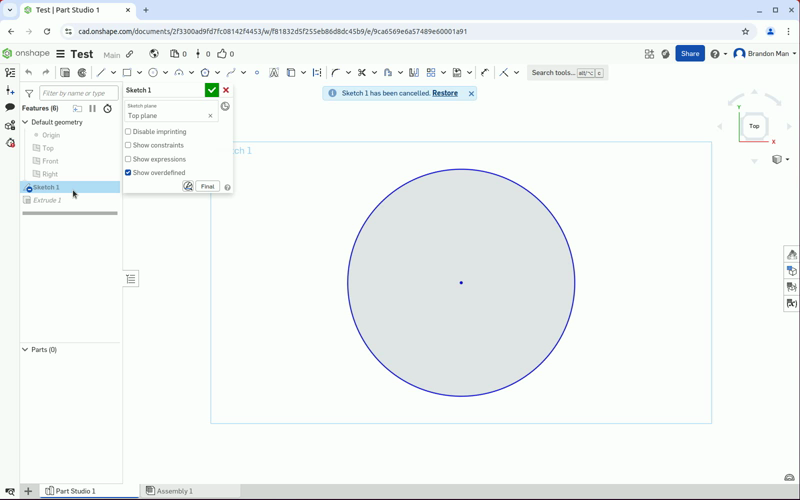
mouse_move(229, 92)
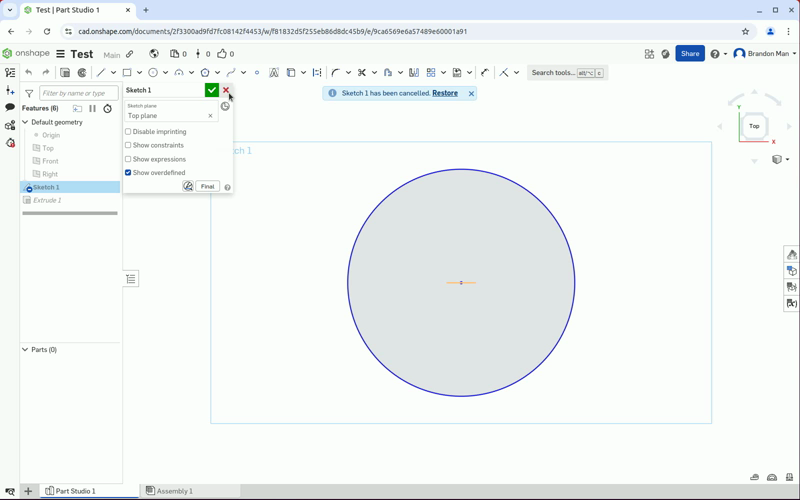
click(229, 92)
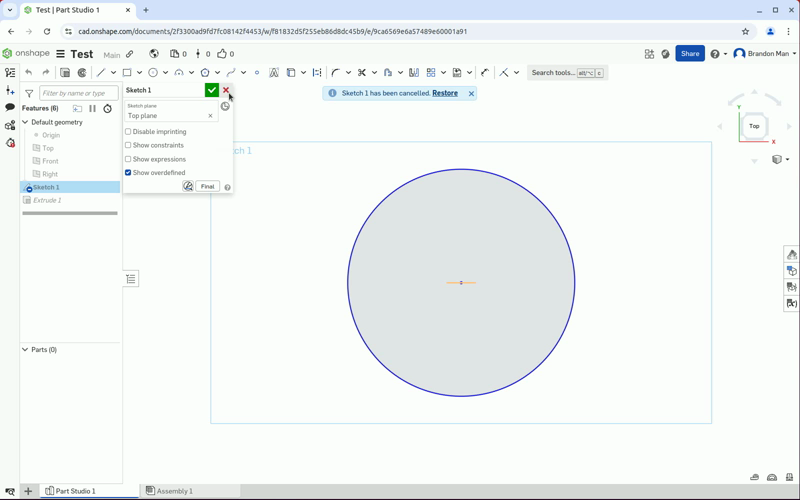
key(shift+s)
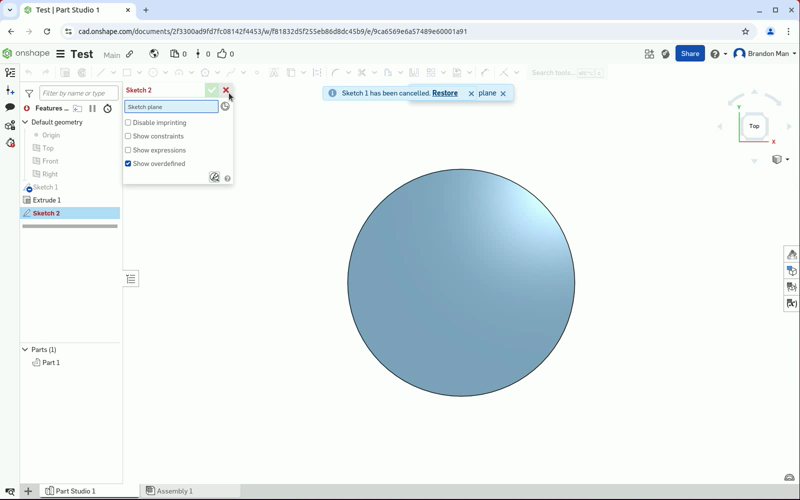
mouse_move(73, 150)
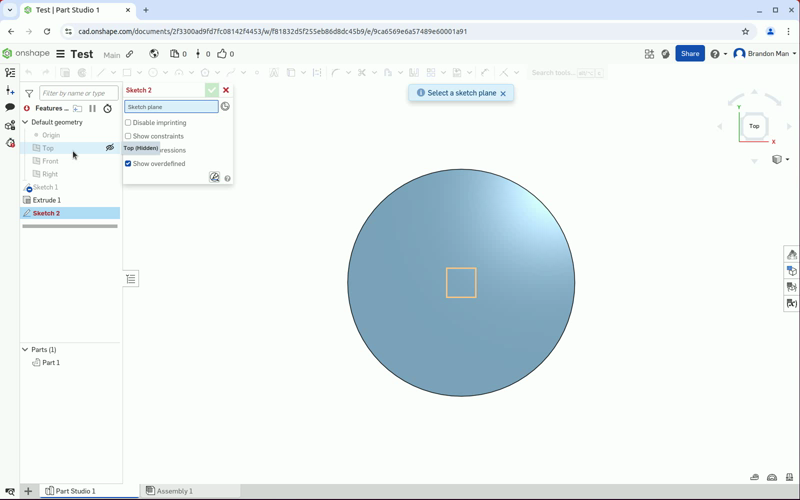
click(73, 150)
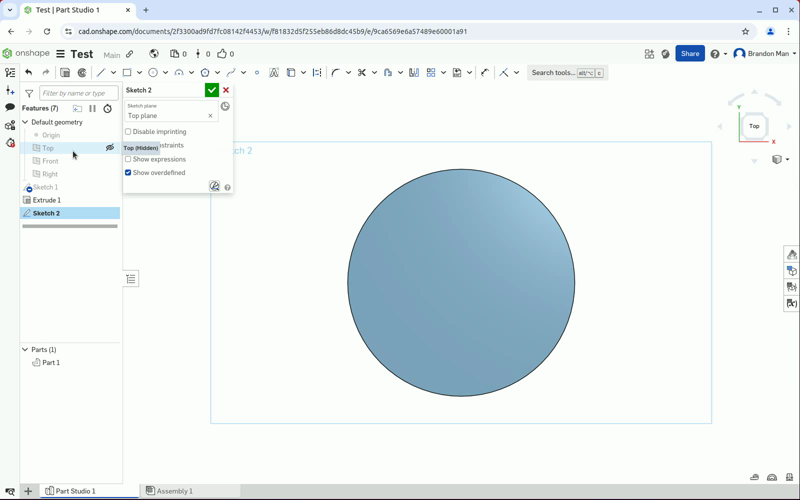
mouse_move(73, 352)
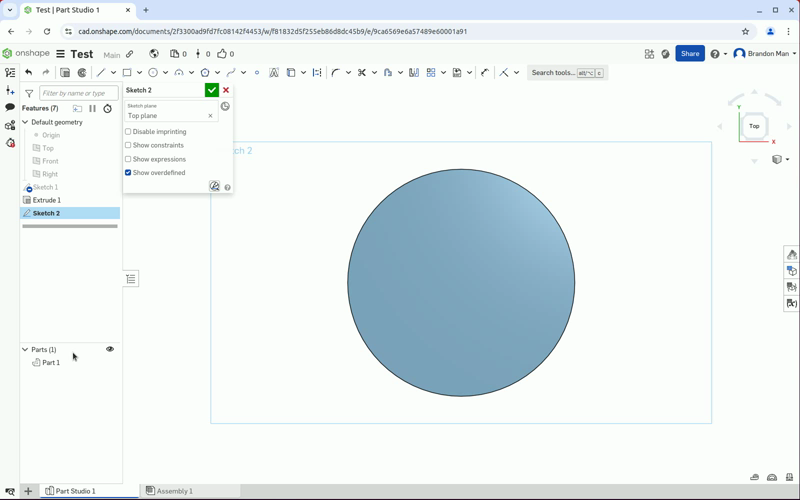
key(y)
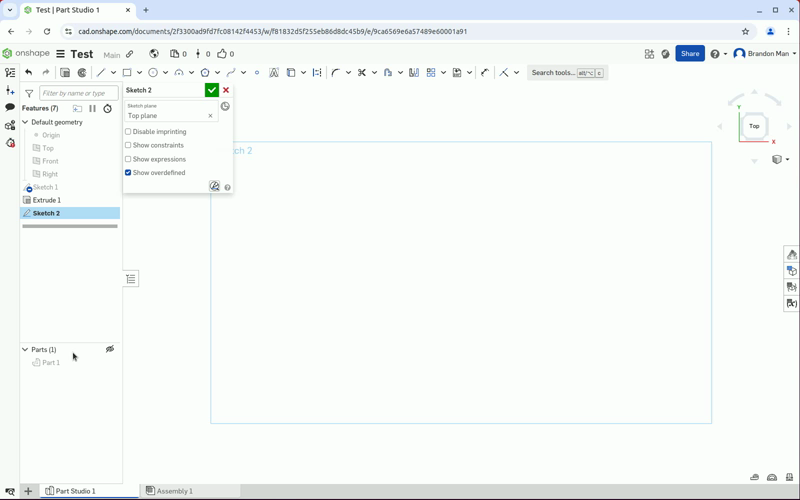
key(c)
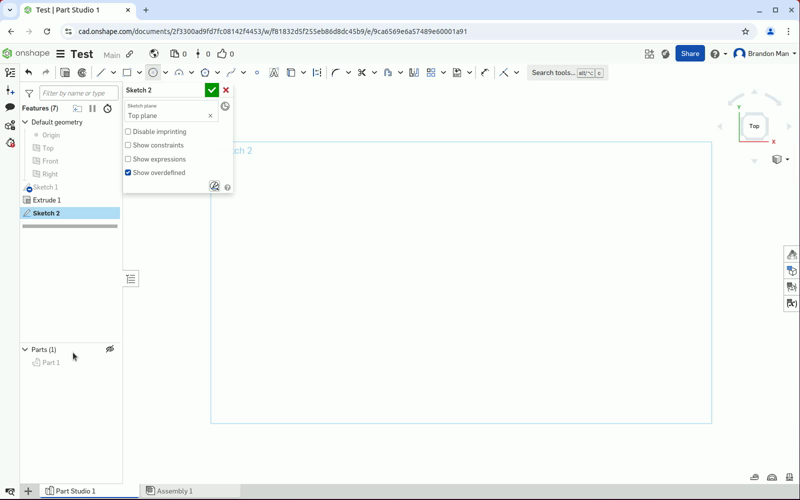
key_down(shift)
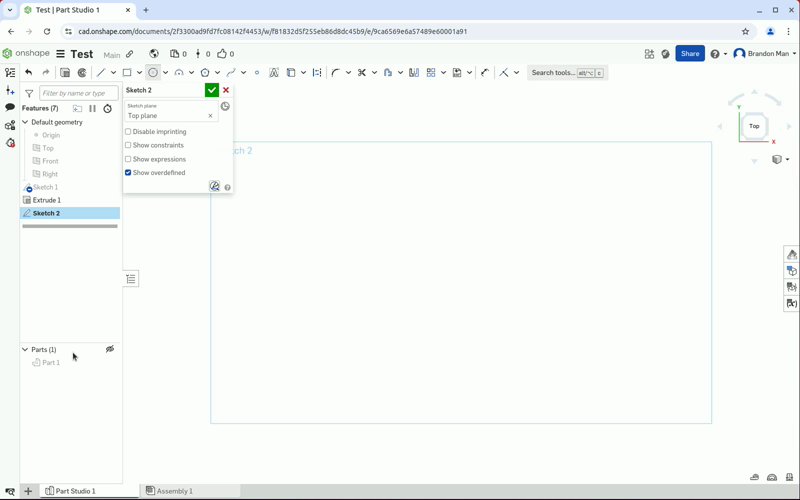
mouse_move(461, 282)
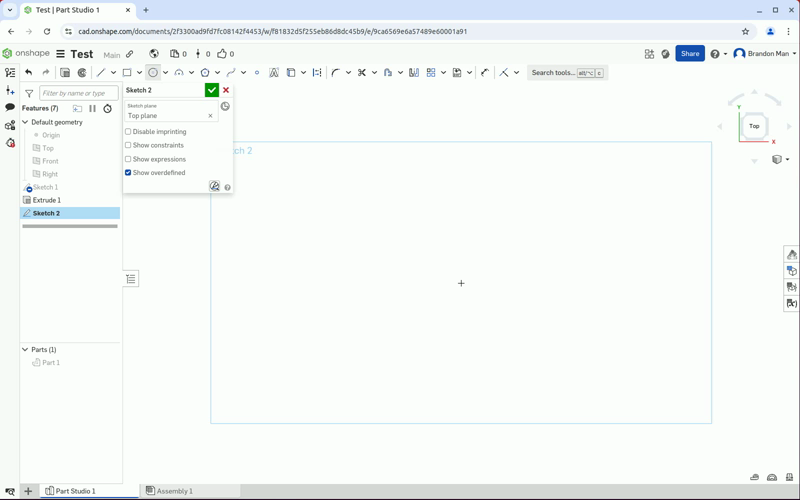
click(461, 282)
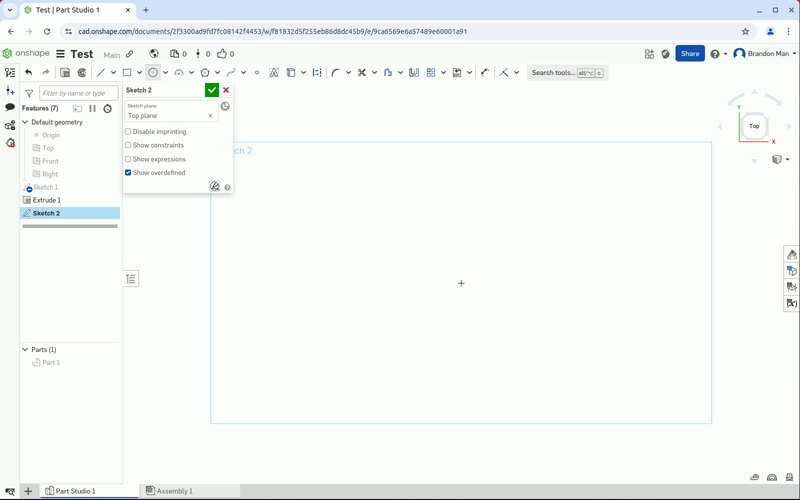
key_up(shift)
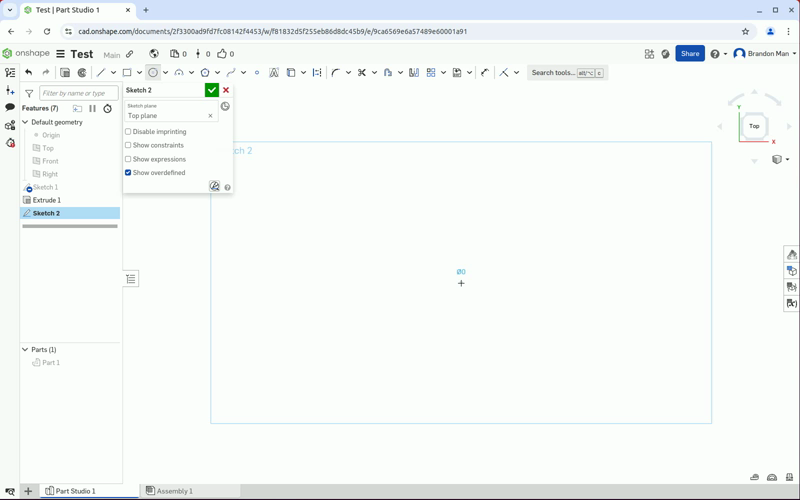
mouse_move(574, 282)
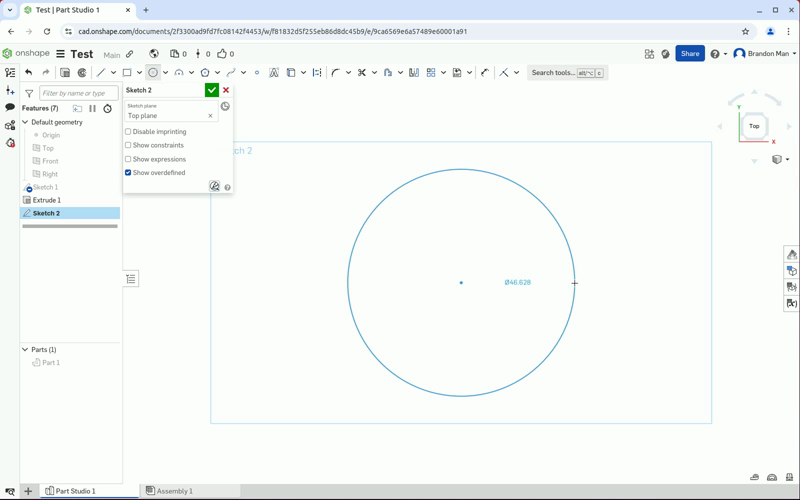
click(574, 282)
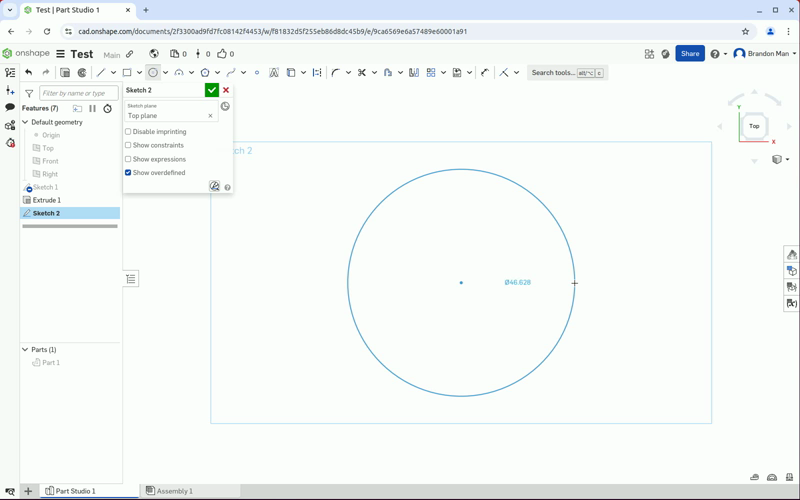
key(esc)
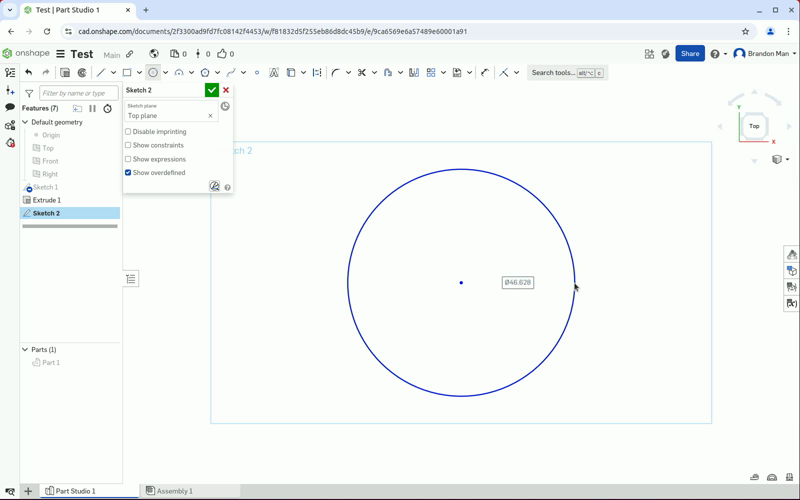
mouse_move(422, 218)
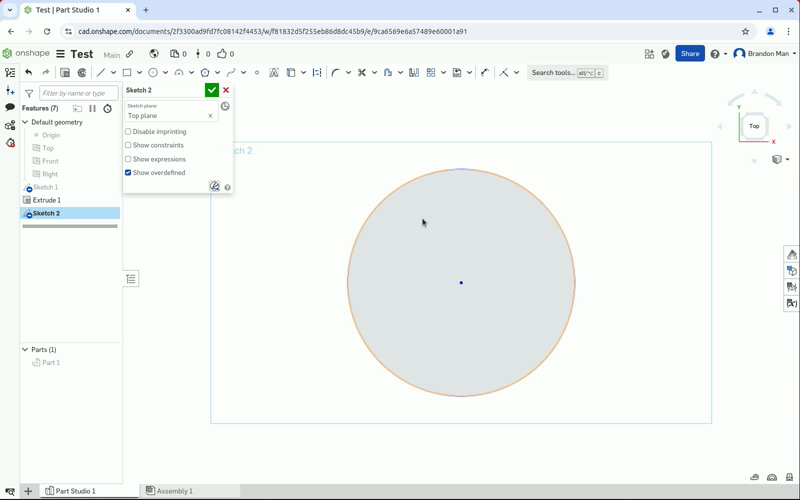
click(422, 218)
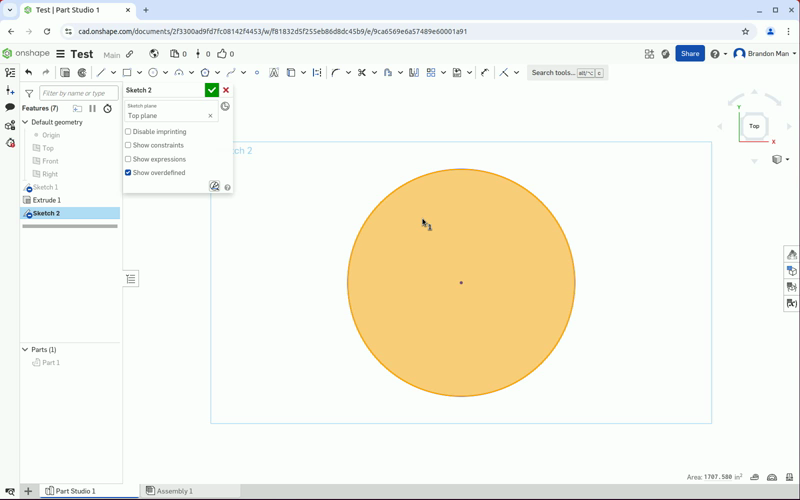
mouse_move(73, 352)
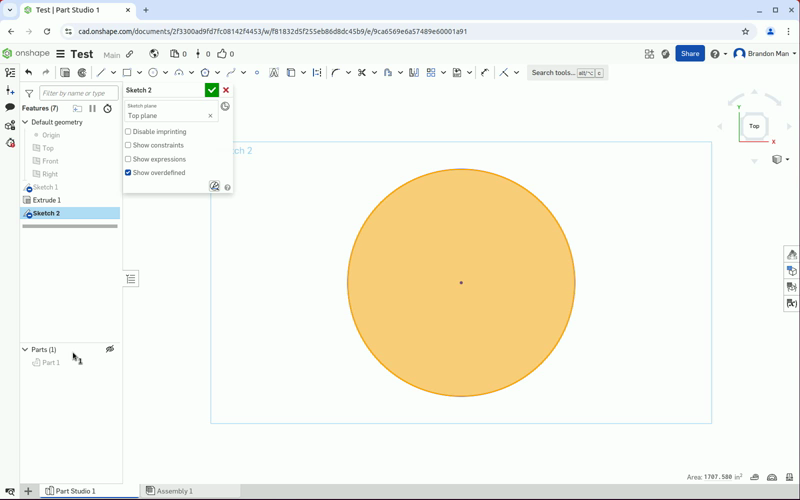
key(shift+y)
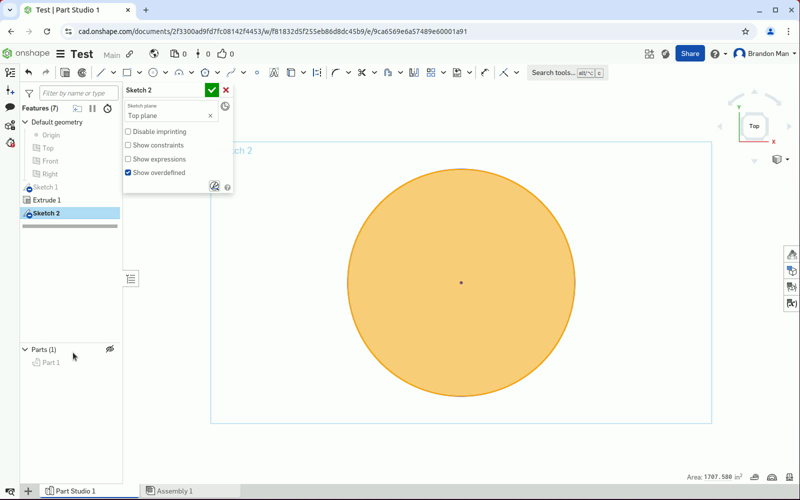
key(shift+e)
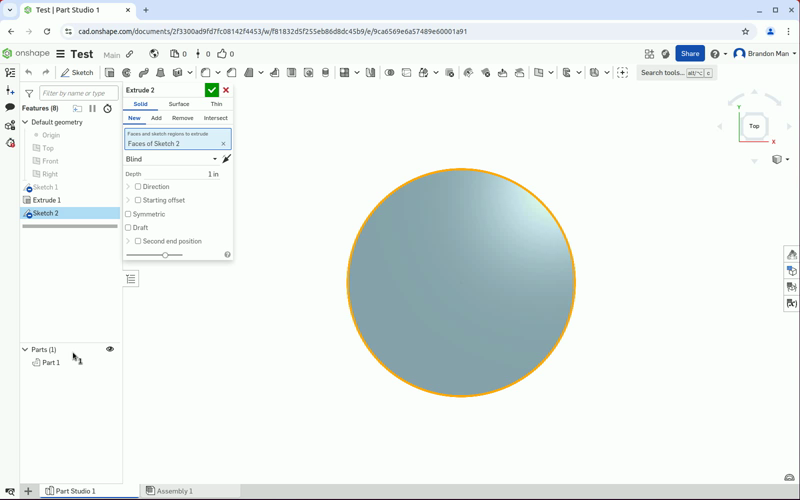
mouse_move(143, 106)
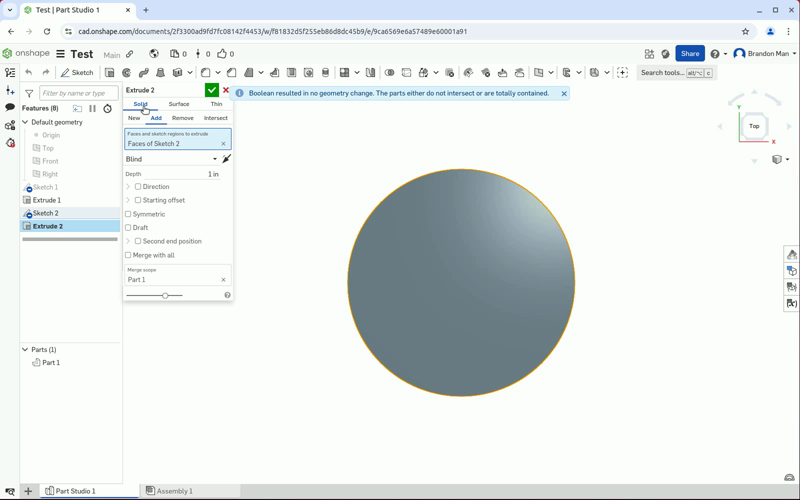
click(143, 106)
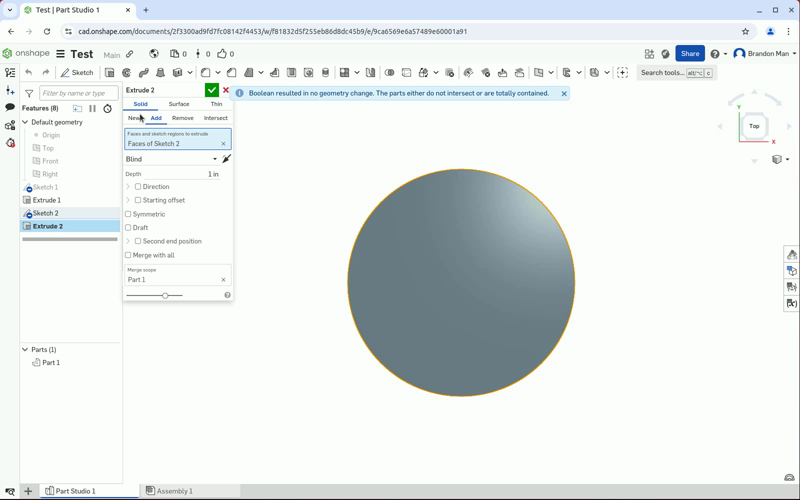
mouse_move(137, 120)
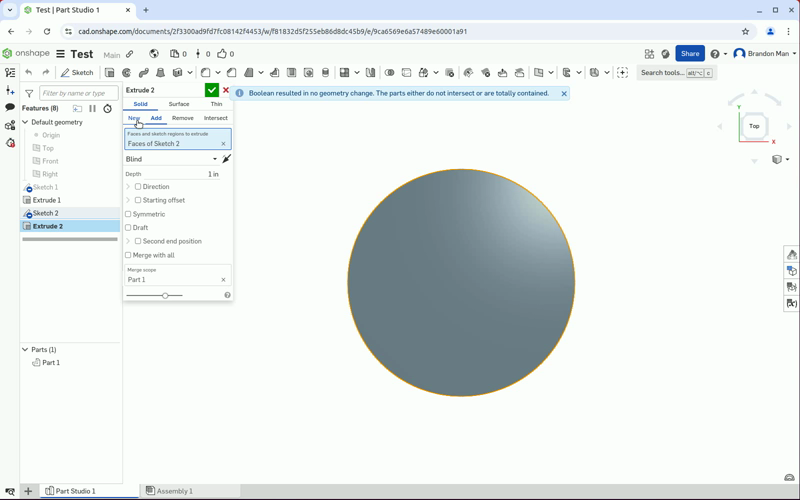
click(137, 120)
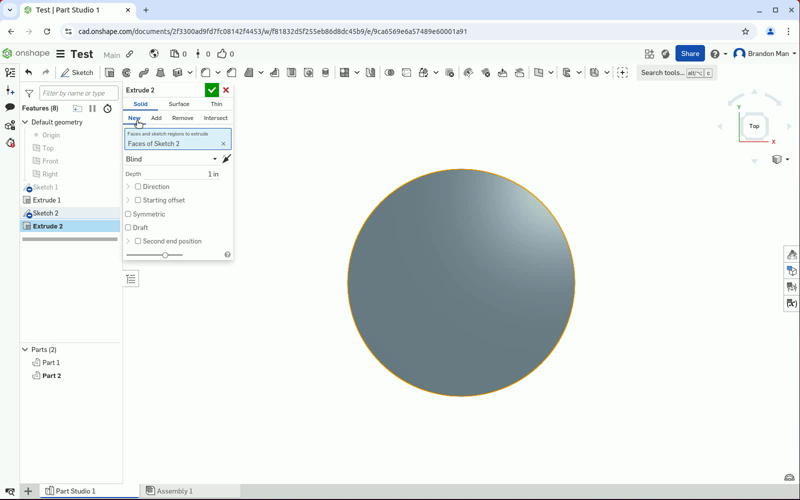
key(tab, 4)
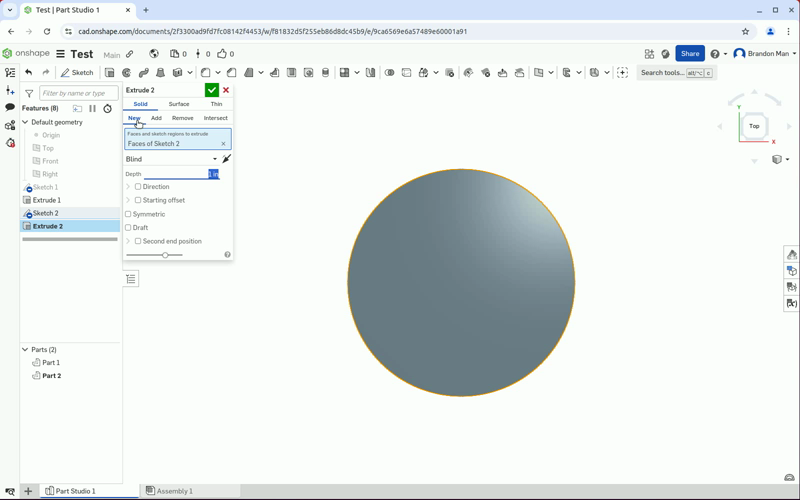
text(-11.554)
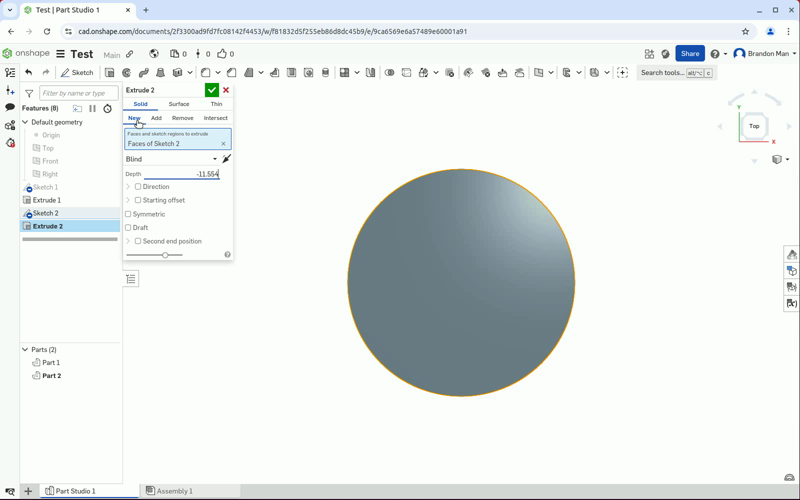
key(tab, 3)
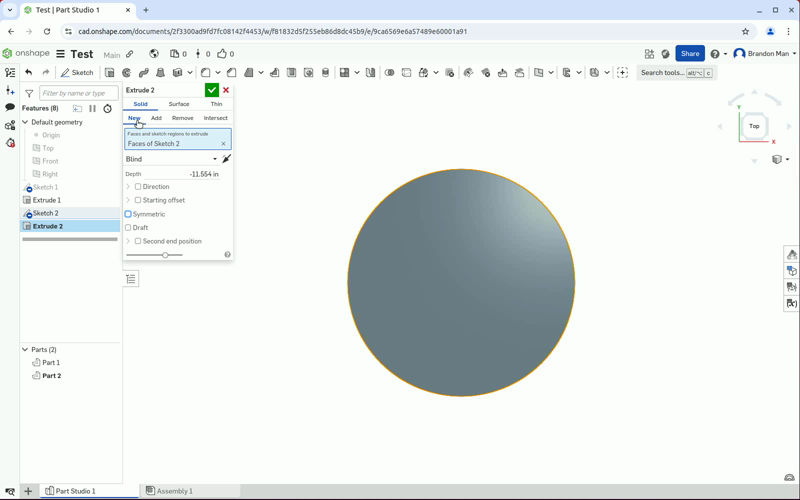
key(space)
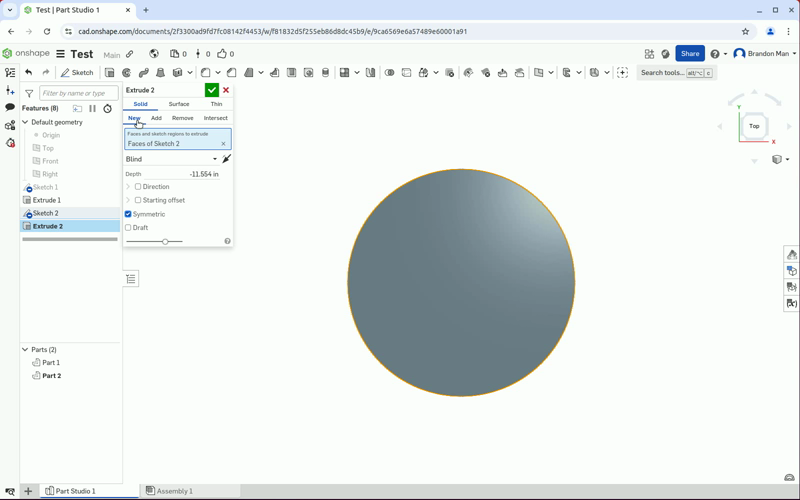
key(enter)
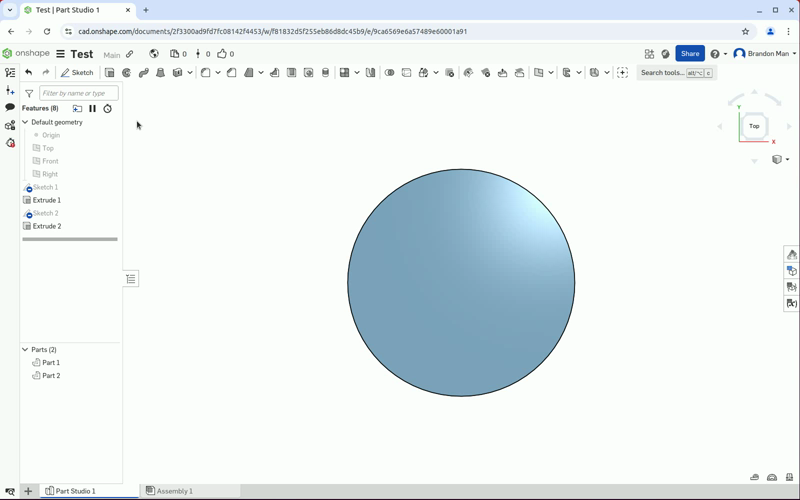
key(shift+h)
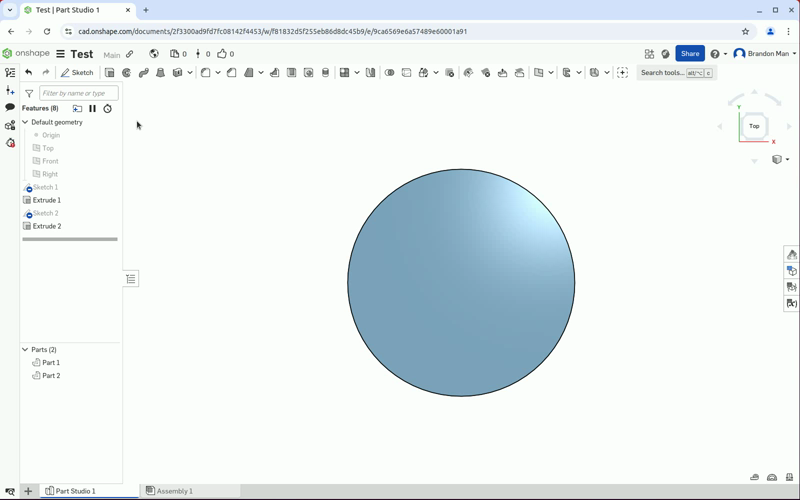
key(shift+h)
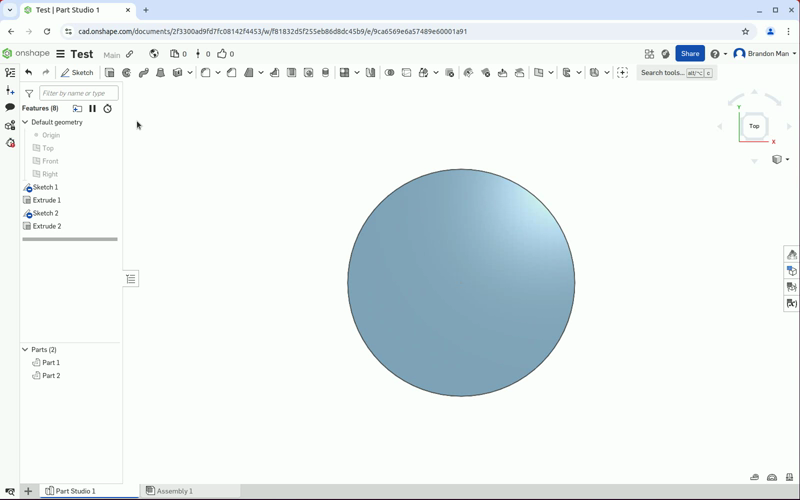
key(shift+7)
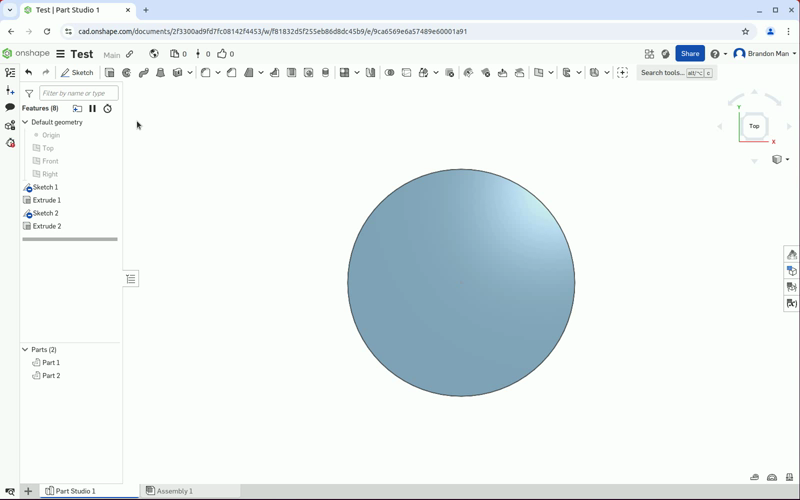
key(up, 3)
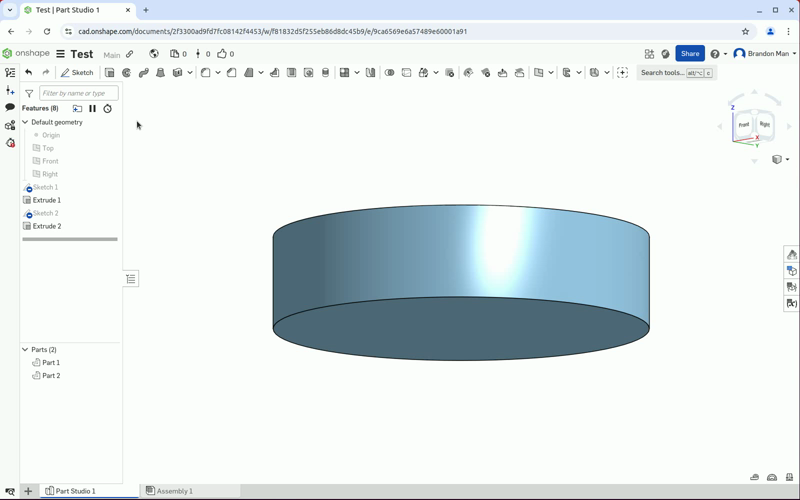
key(left, 3)
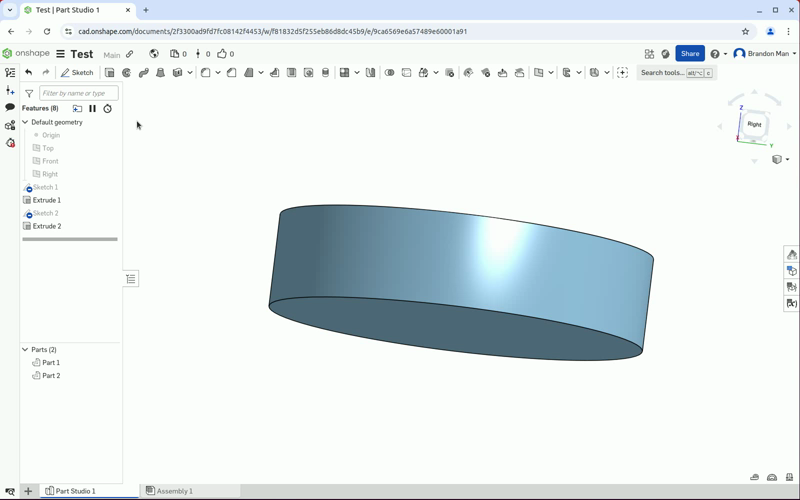
key(right, 3)
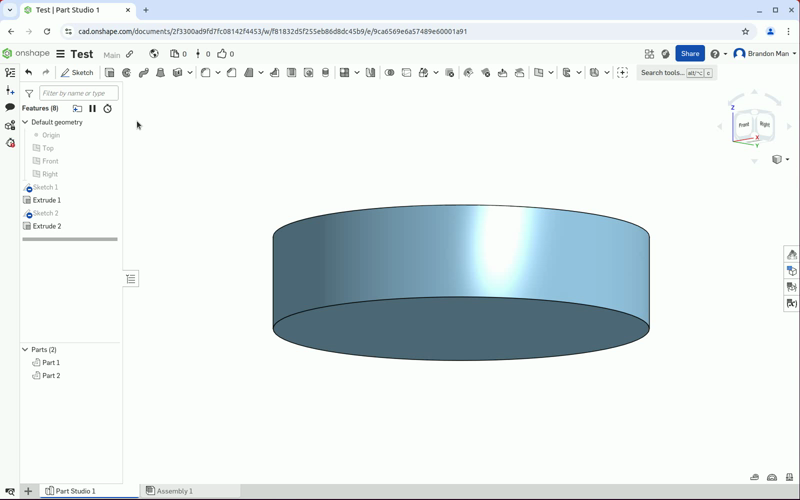
key(down, 3)
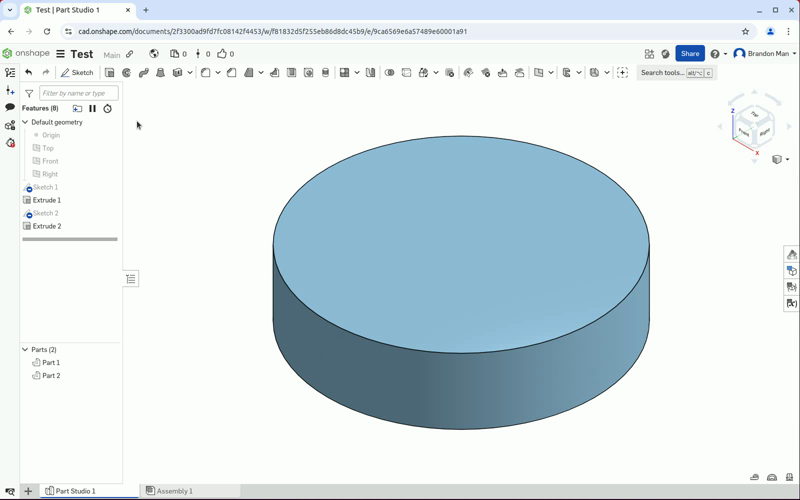
mouse_move(73, 189)
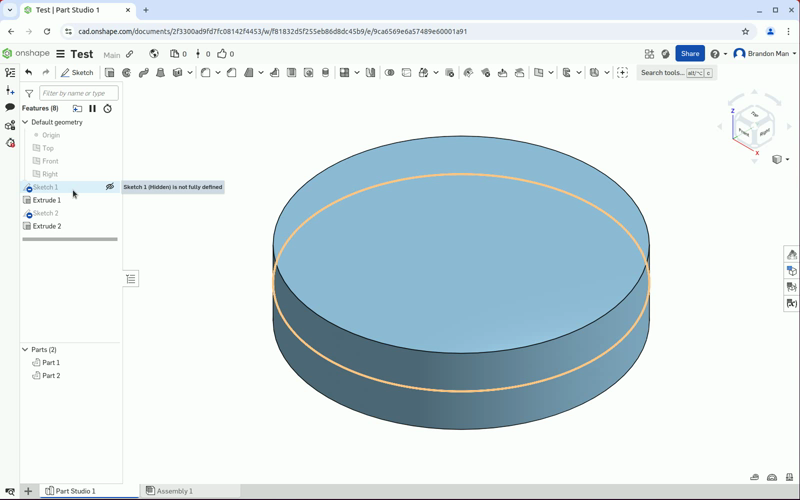
click(73, 189)